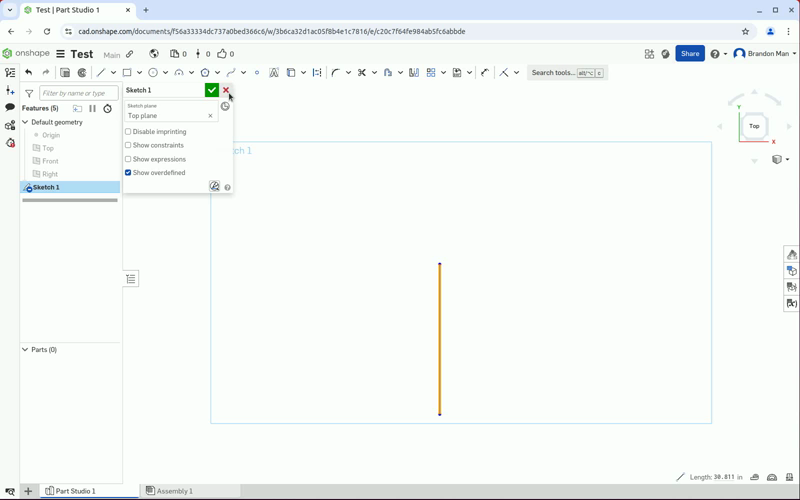
key(shift+h)
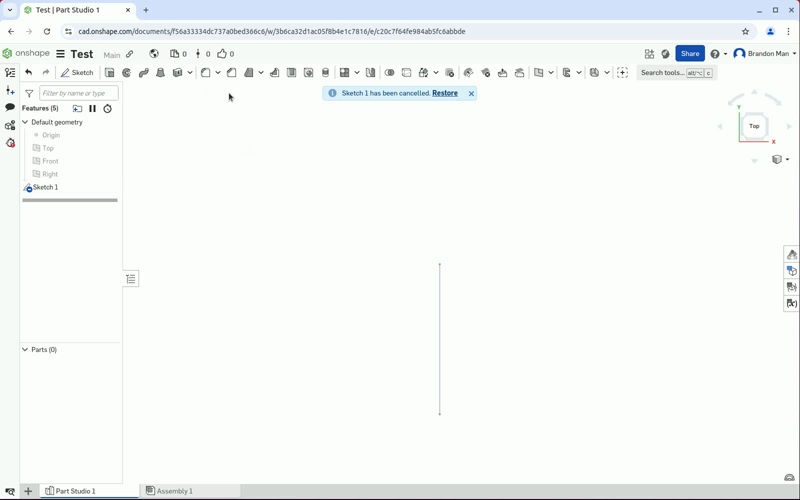
key(shift+s)
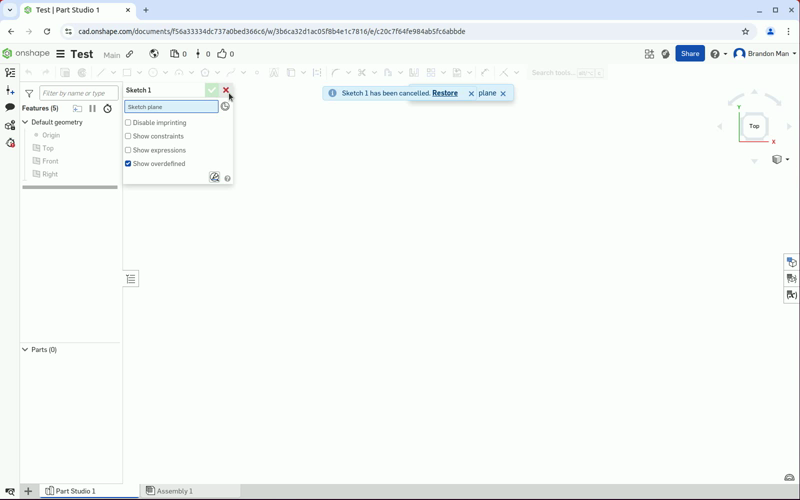
mouse_move(73, 150)
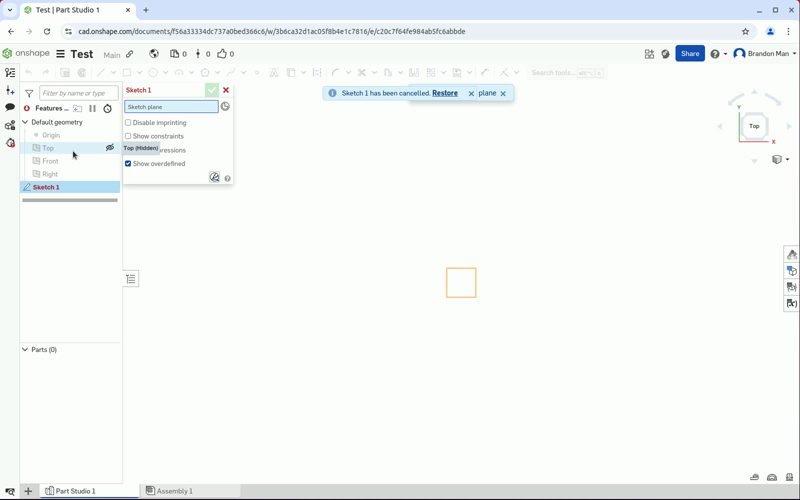
click(73, 150)
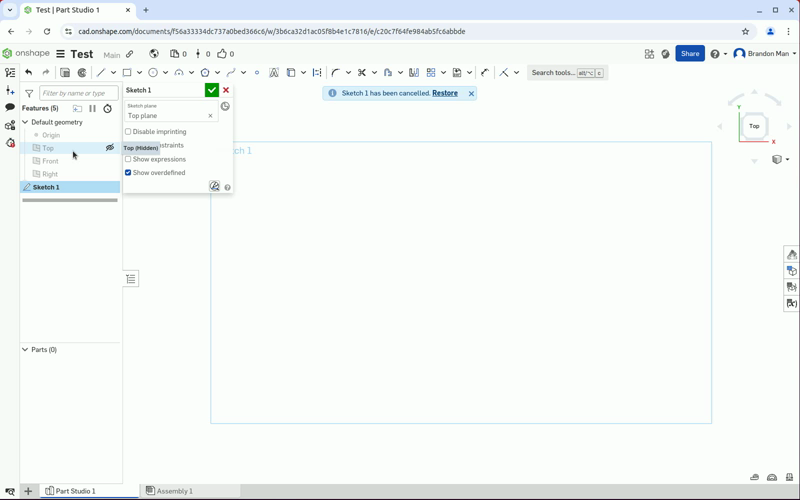
mouse_move(73, 352)
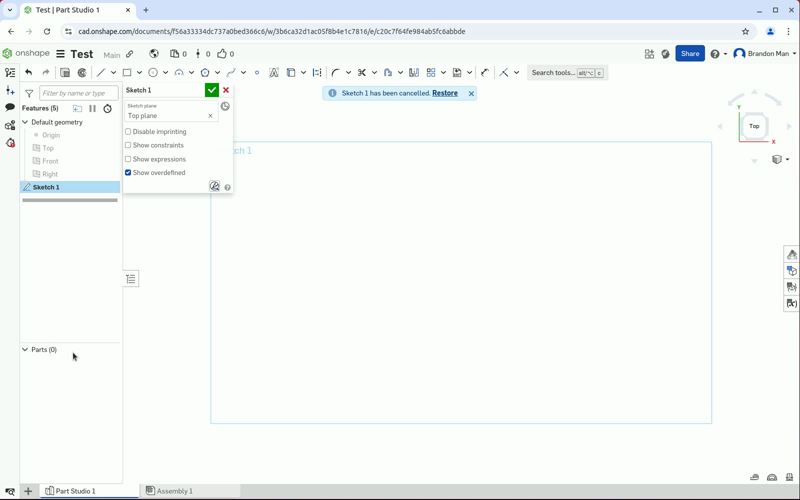
key(y)
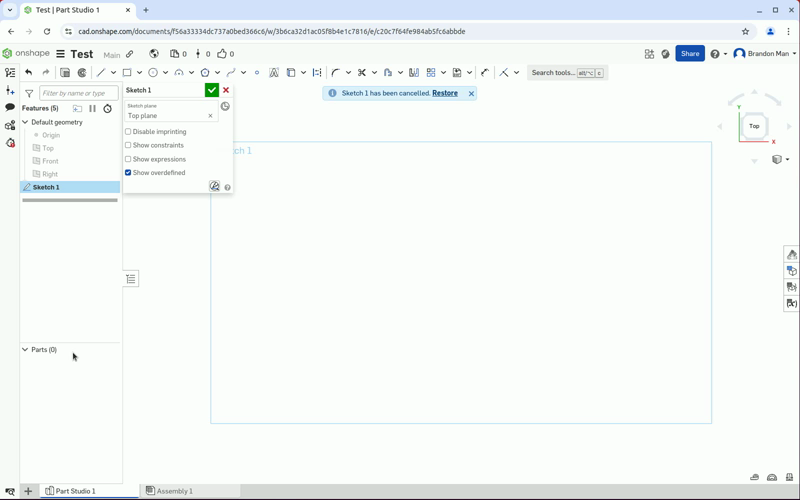
key(c)
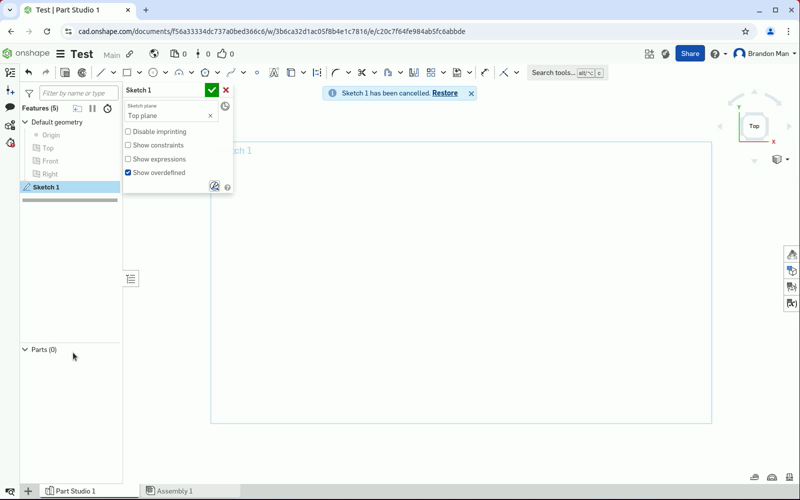
key_down(shift)
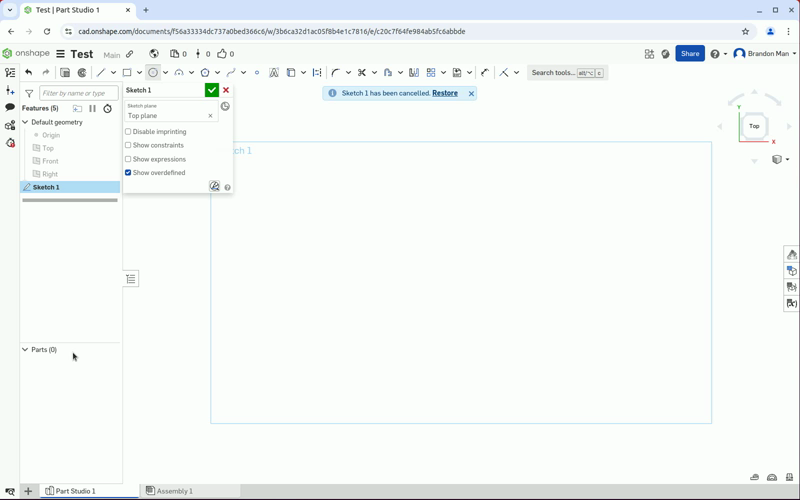
mouse_move(461, 282)
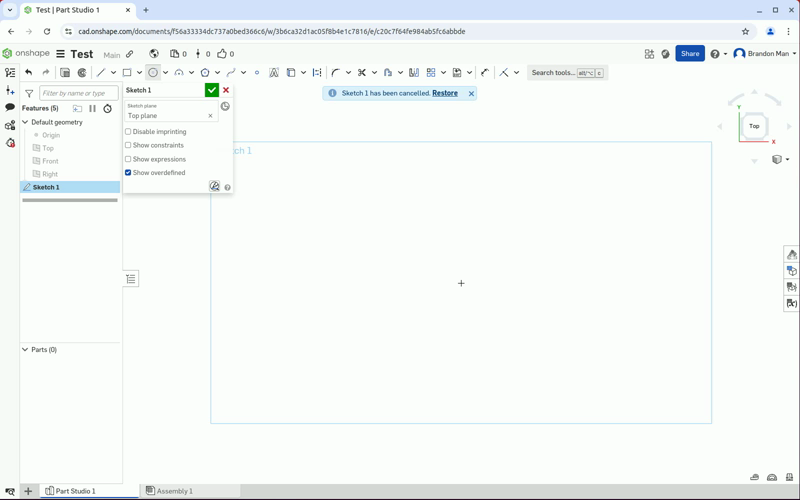
click(461, 282)
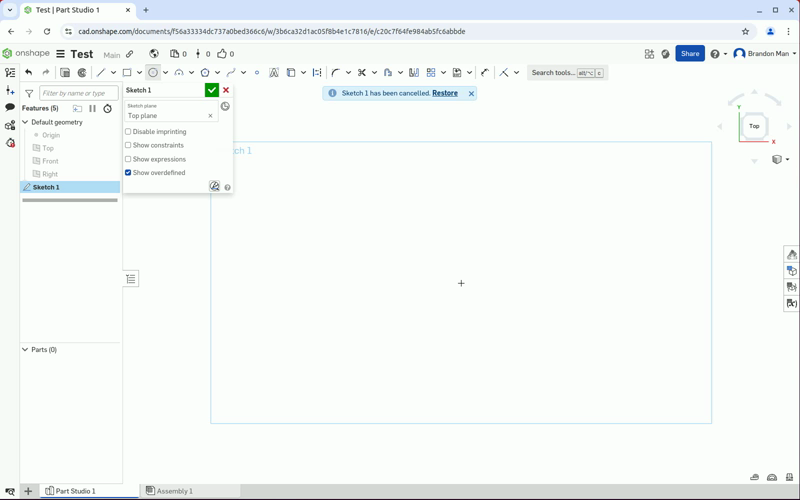
key_up(shift)
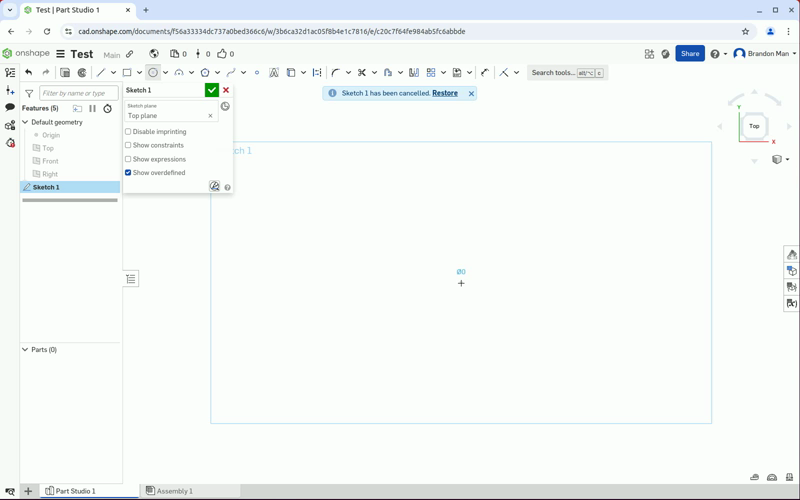
mouse_move(574, 282)
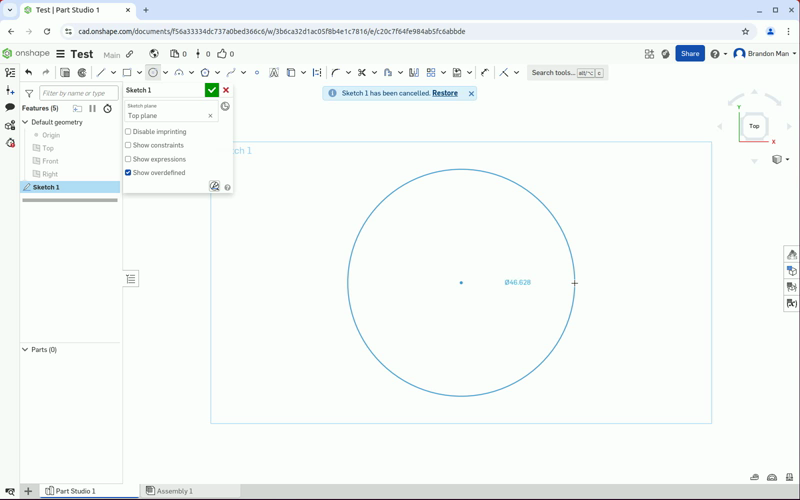
click(574, 282)
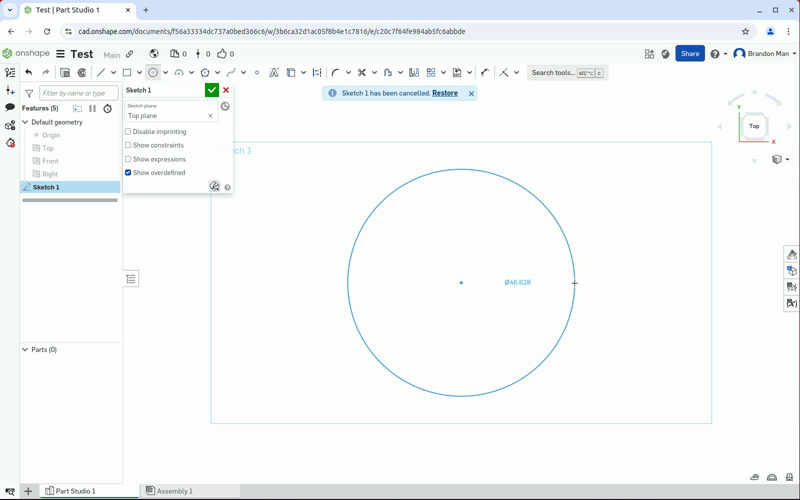
key(esc)
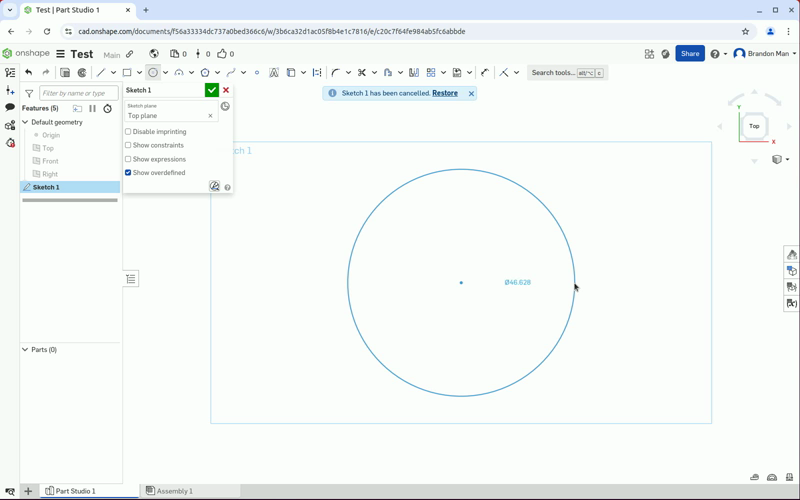
key(c)
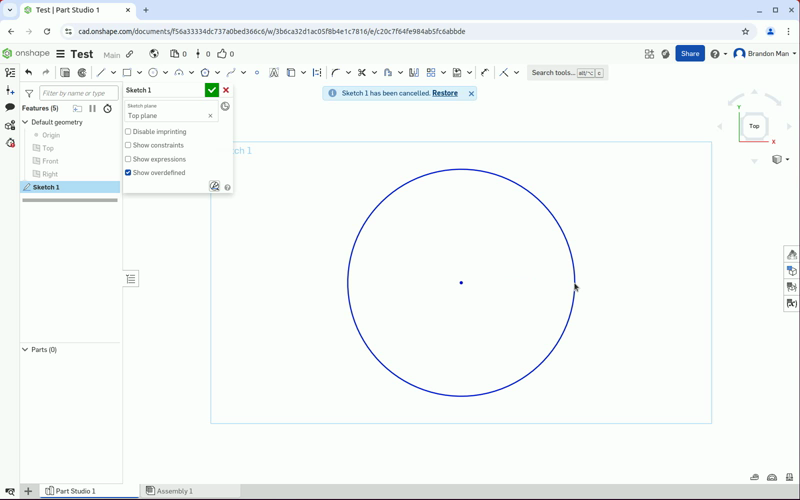
key_down(shift)
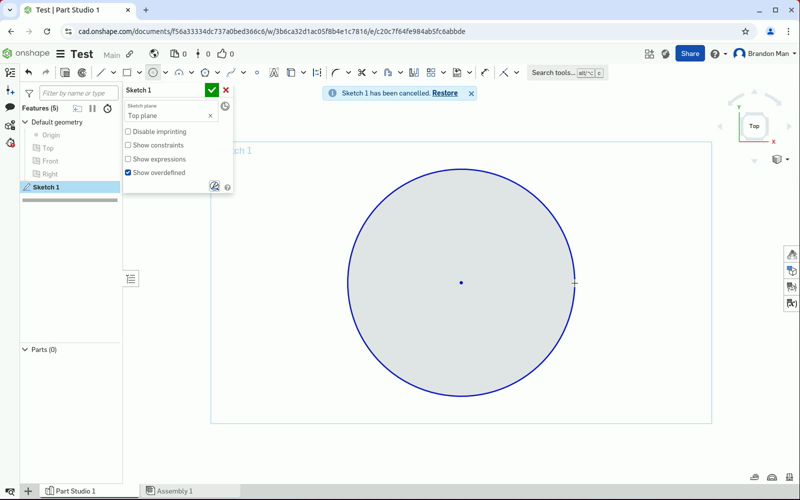
mouse_move(461, 282)
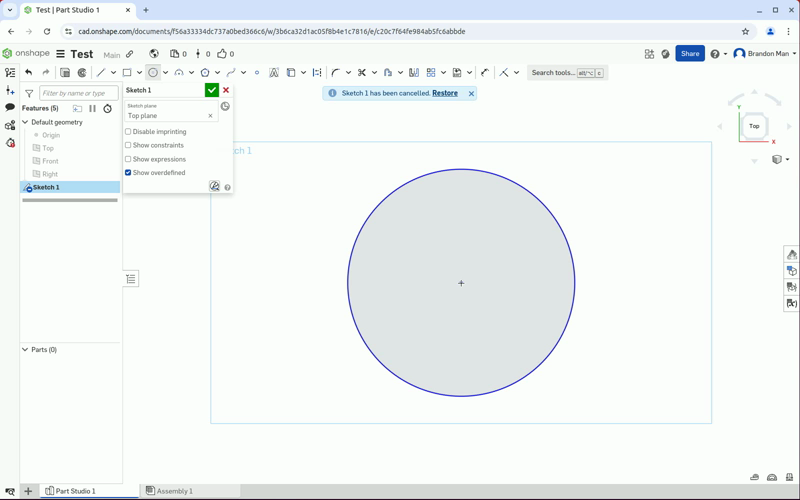
click(461, 282)
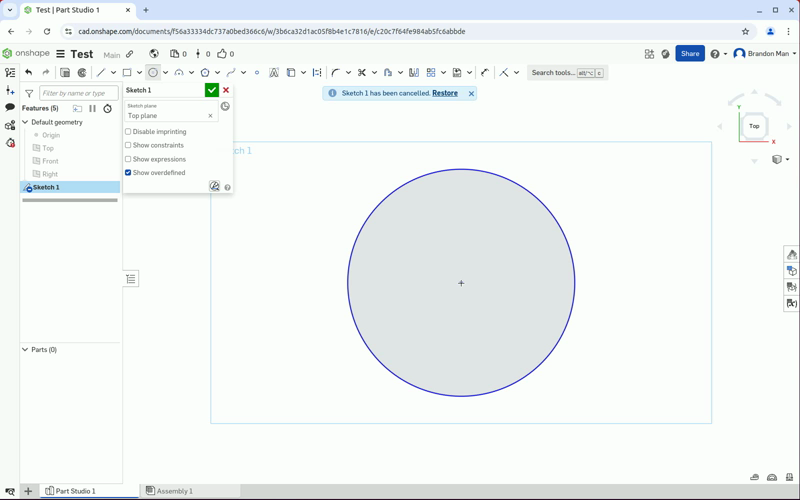
key_up(shift)
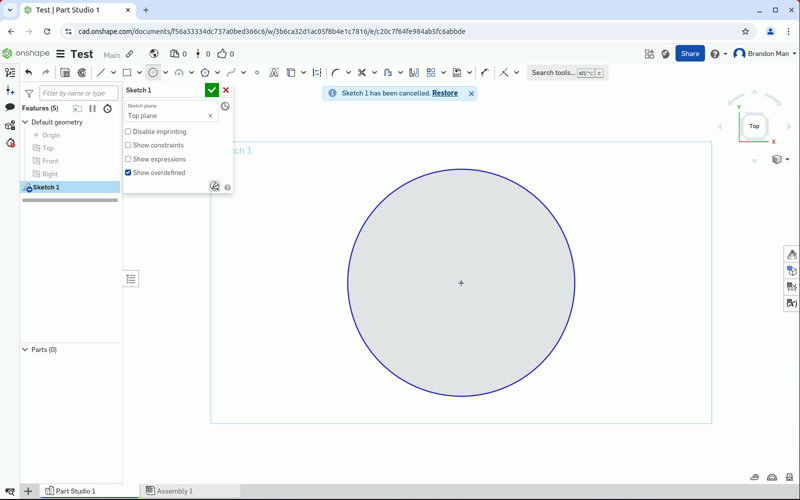
mouse_move(546, 282)
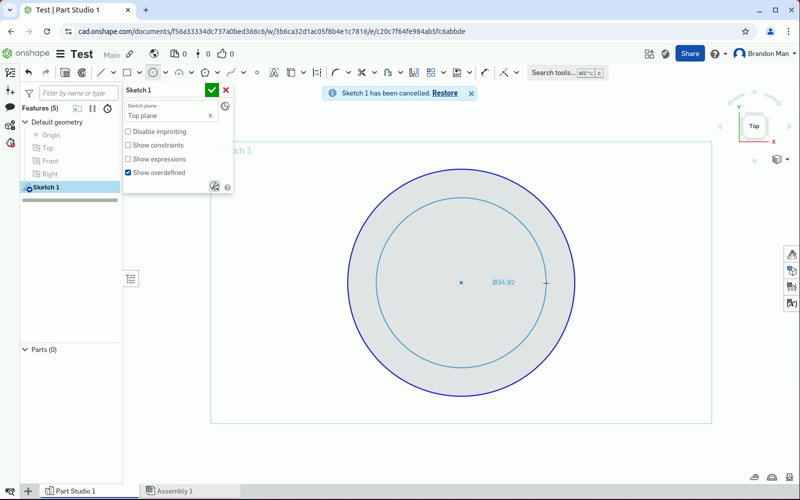
click(546, 282)
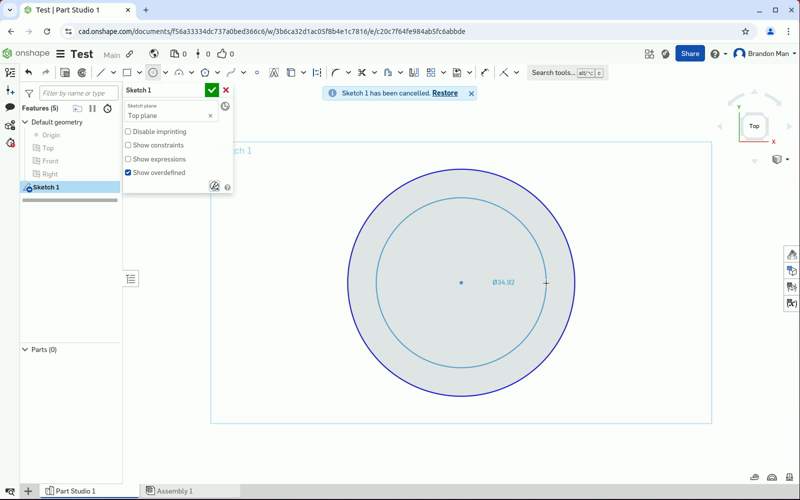
key(esc)
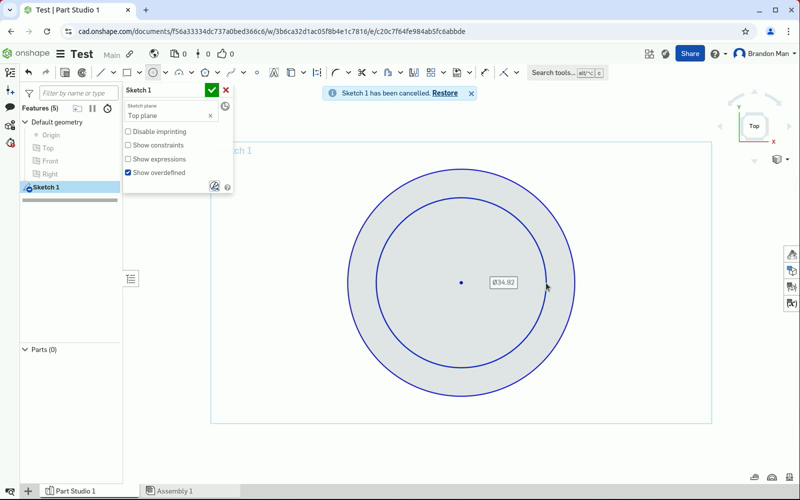
mouse_move(365, 295)
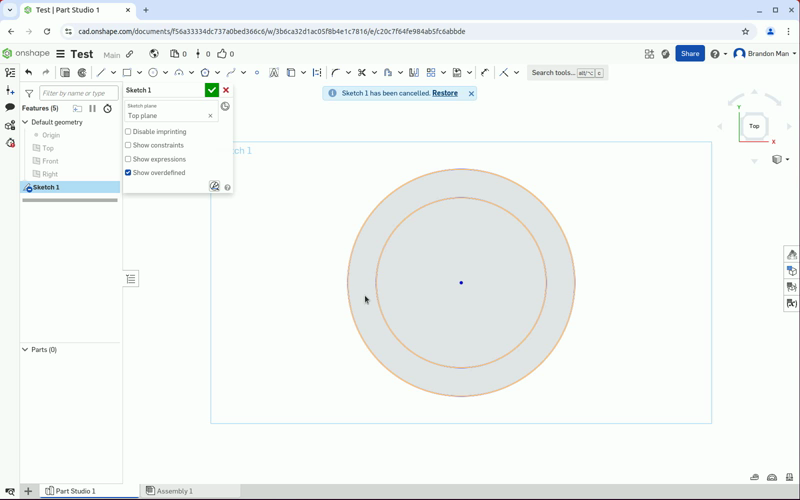
click(365, 295)
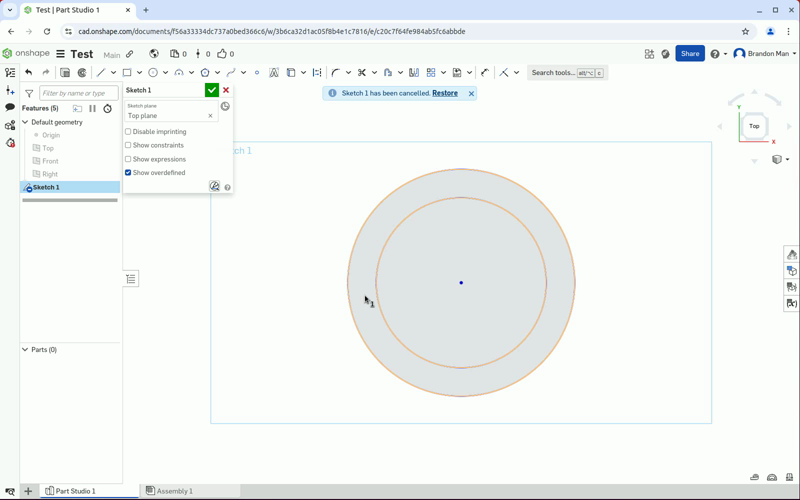
mouse_move(73, 352)
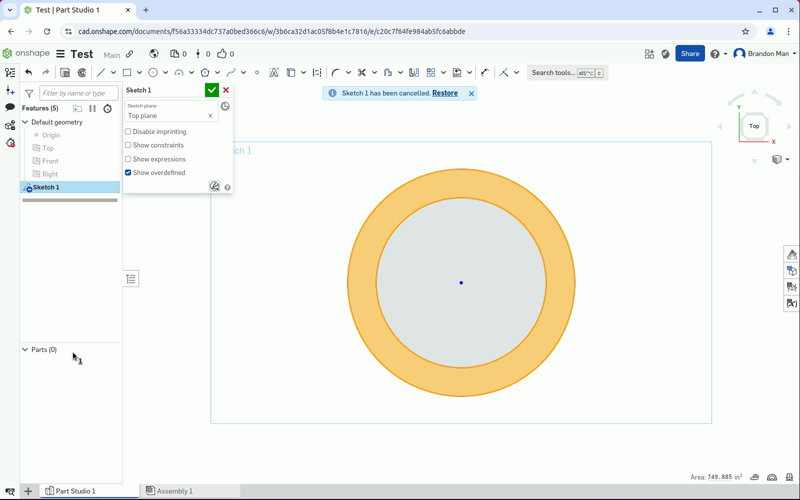
key(shift+y)
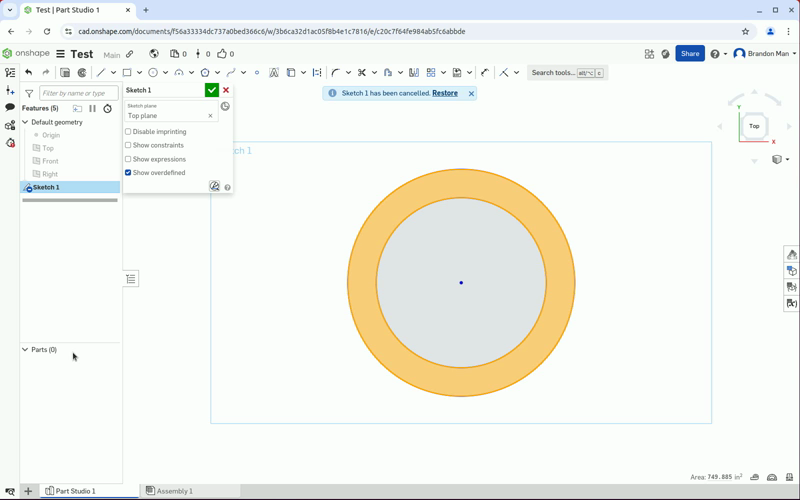
key(shift+e)
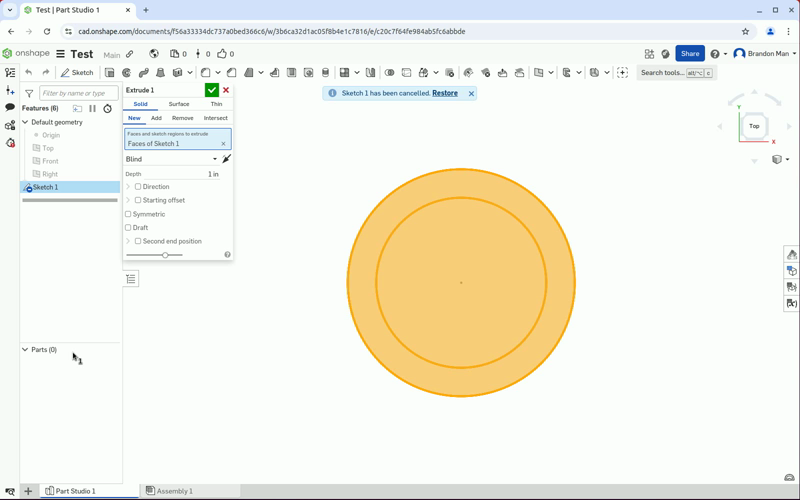
mouse_move(143, 106)
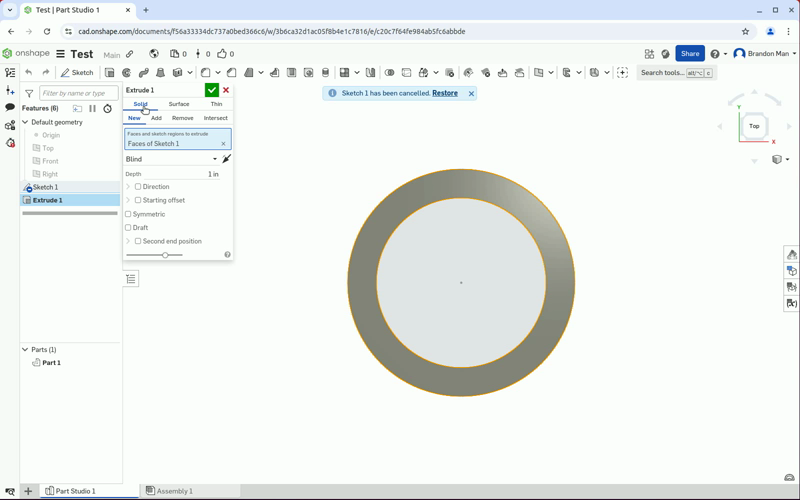
click(143, 106)
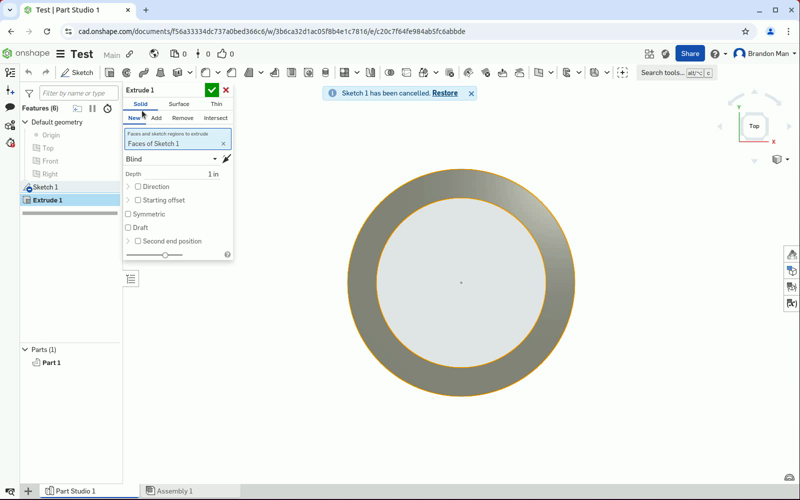
mouse_move(137, 120)
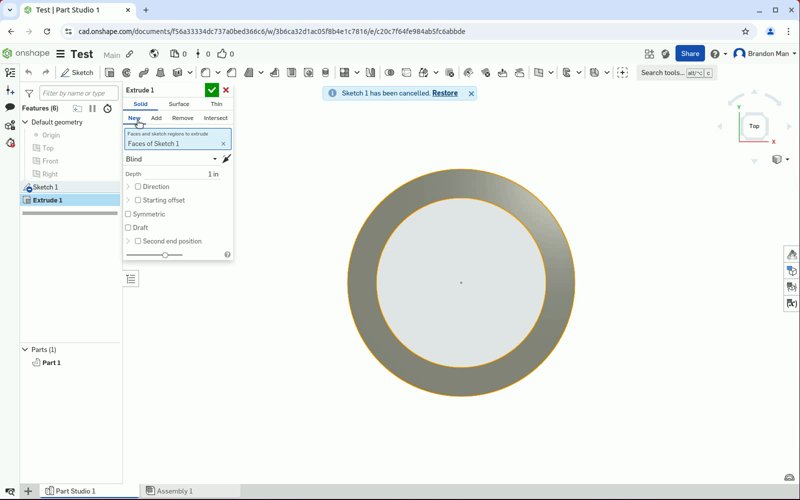
click(137, 120)
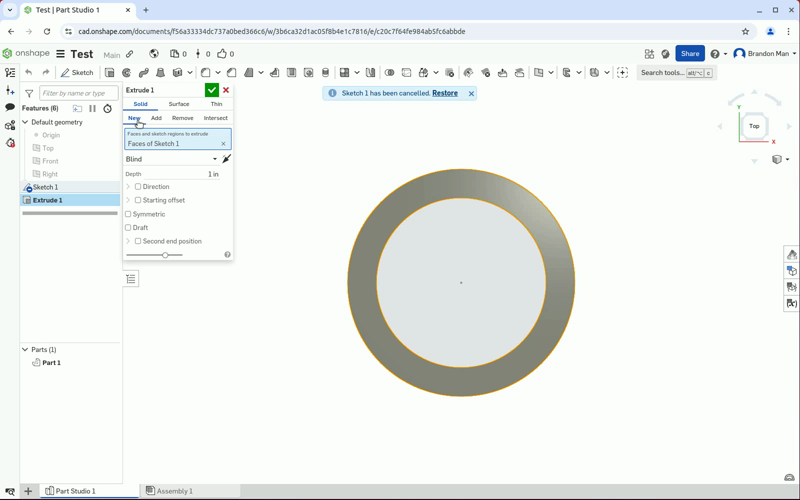
key(tab, 4)
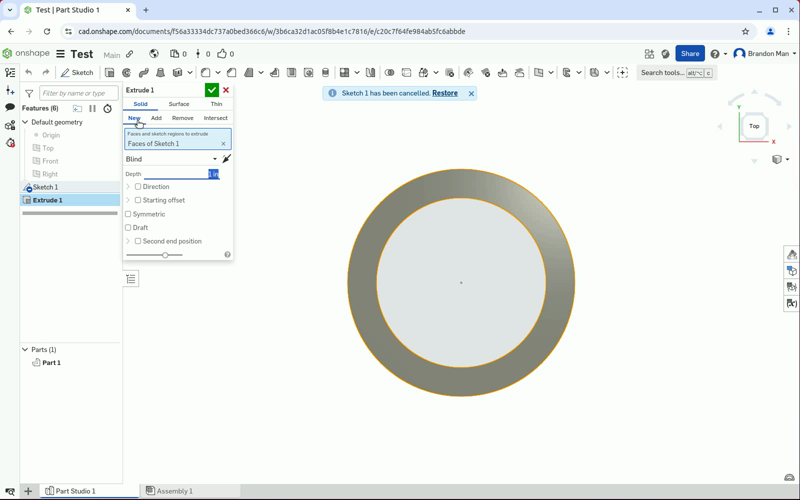
text(-6.499)
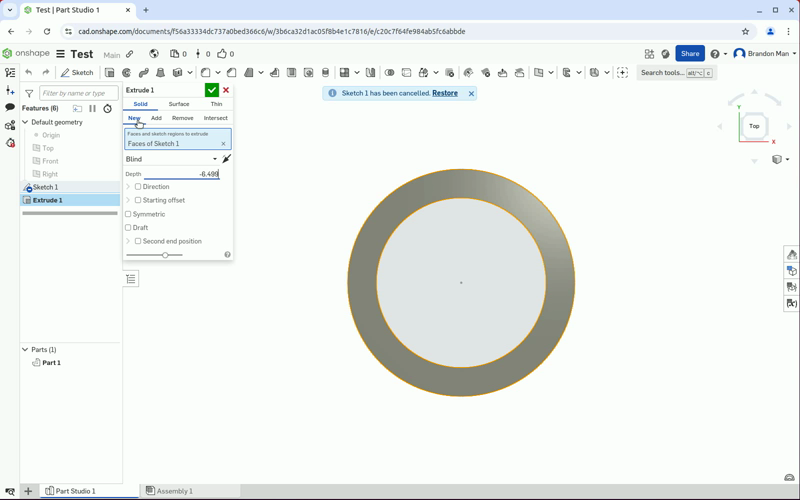
key(enter)
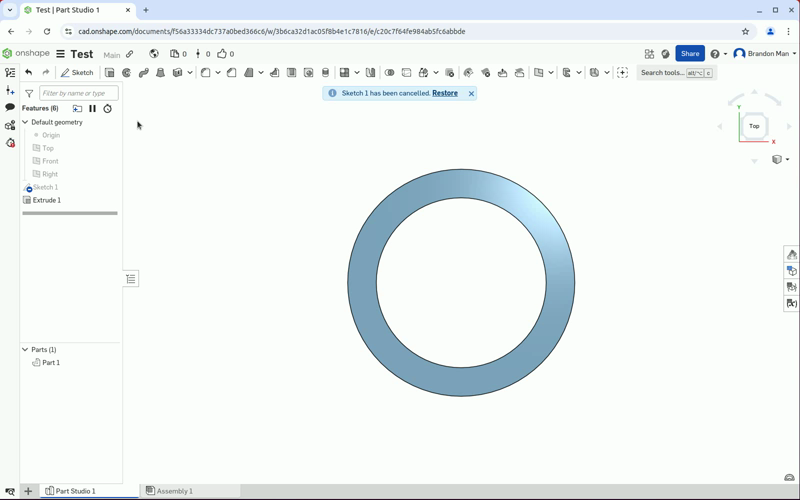
key(shift+h)
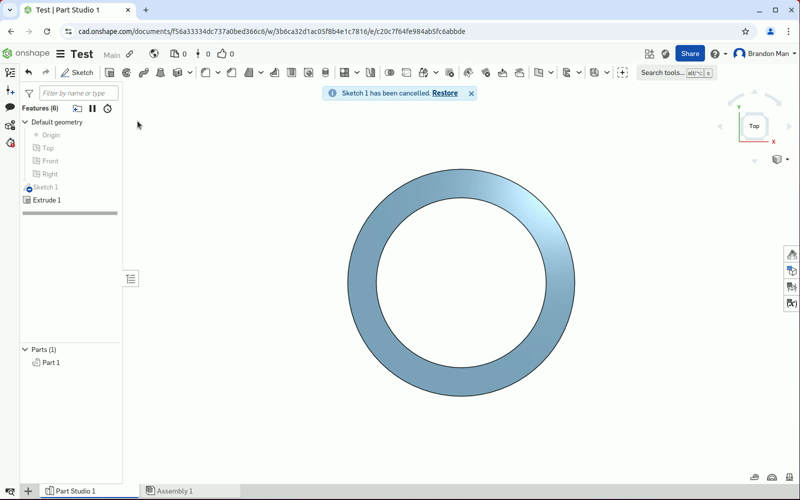
key(shift+h)
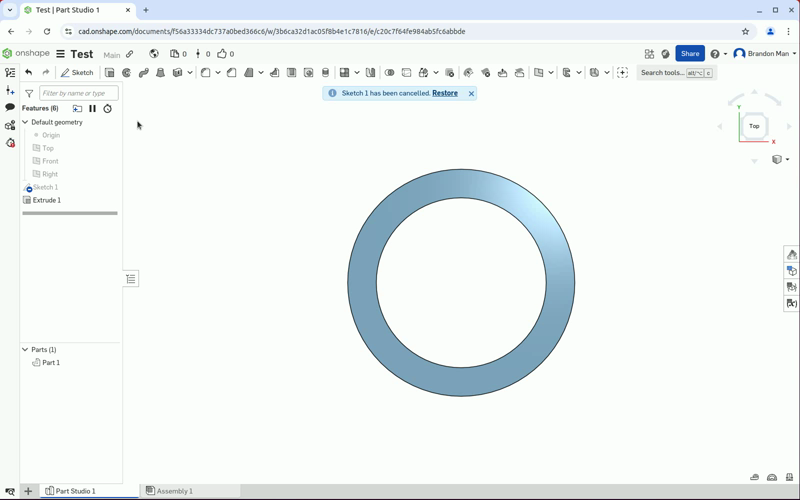
mouse_move(73, 189)
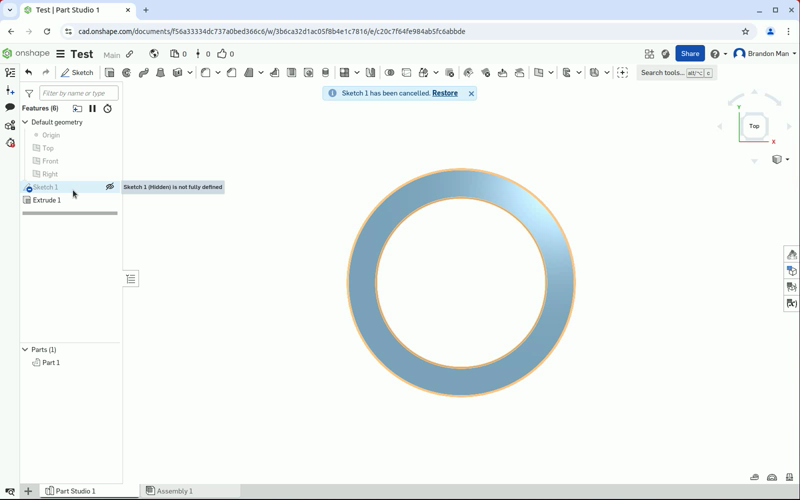
click(73, 189)
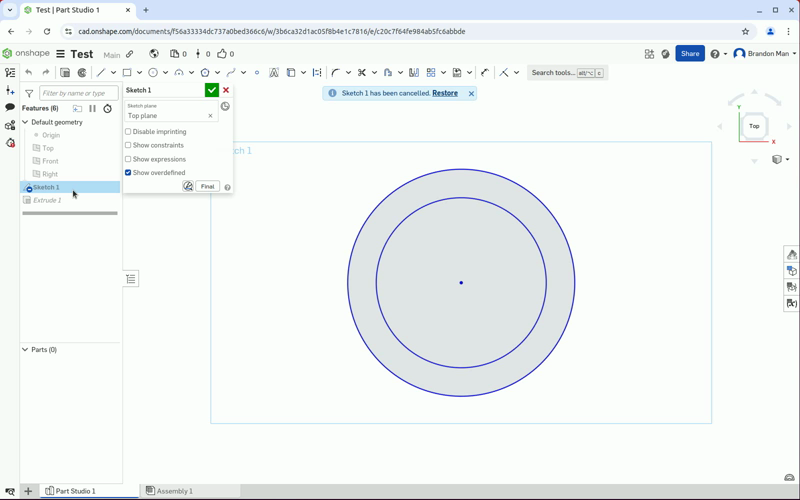
mouse_move(229, 92)
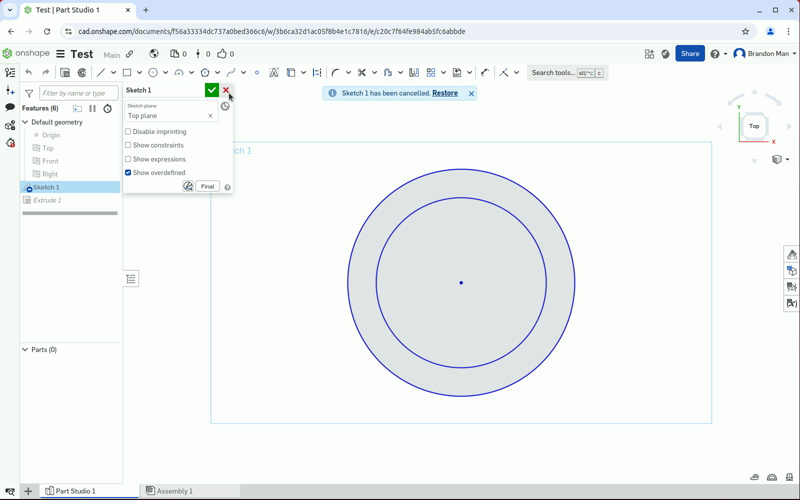
click(229, 92)
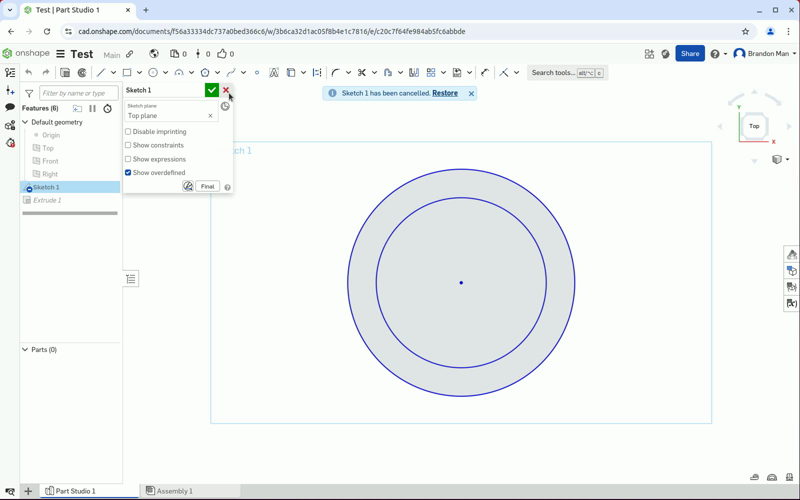
key(shift+s)
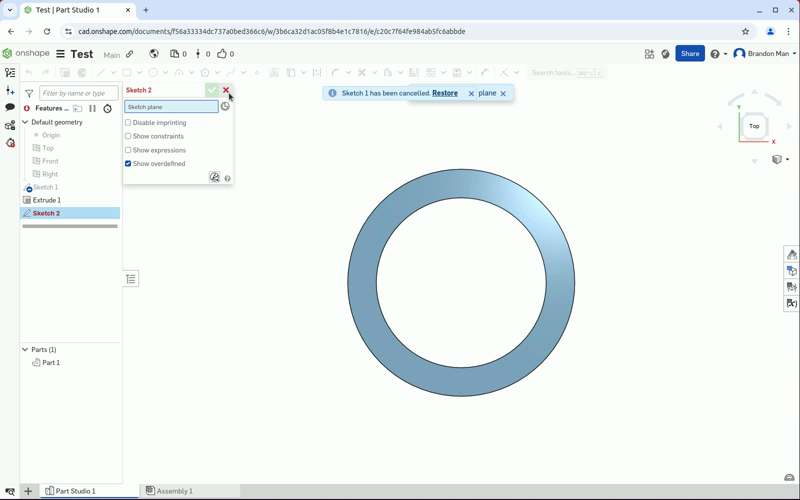
mouse_move(73, 150)
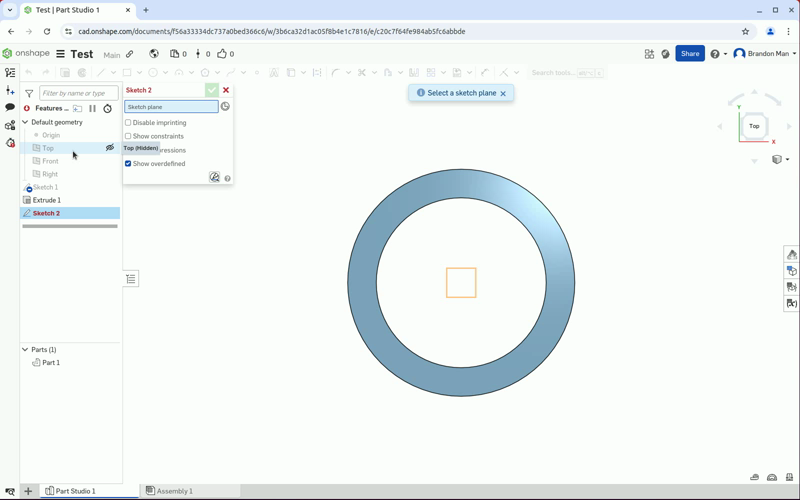
click(73, 150)
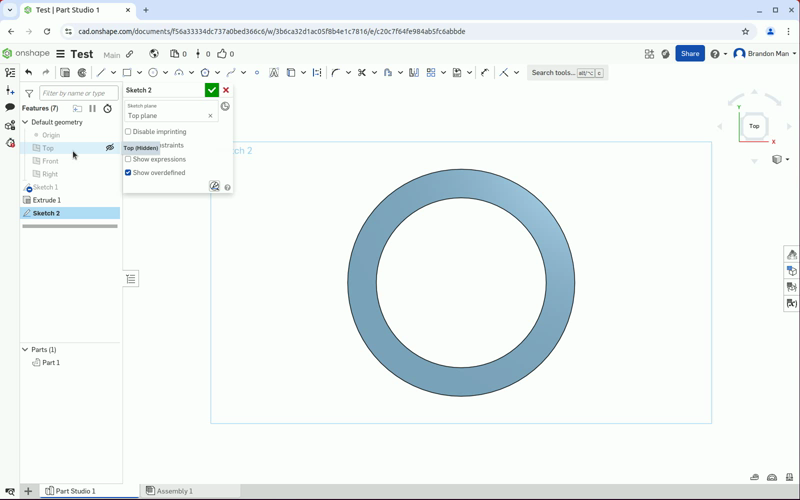
mouse_move(73, 352)
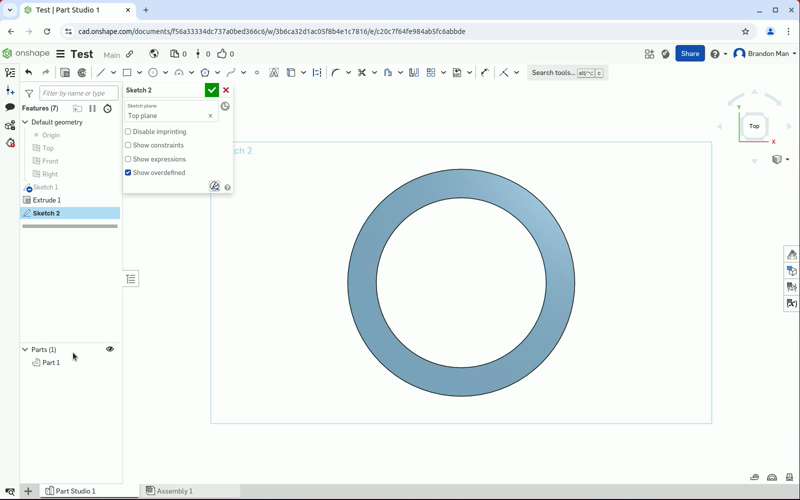
key(y)
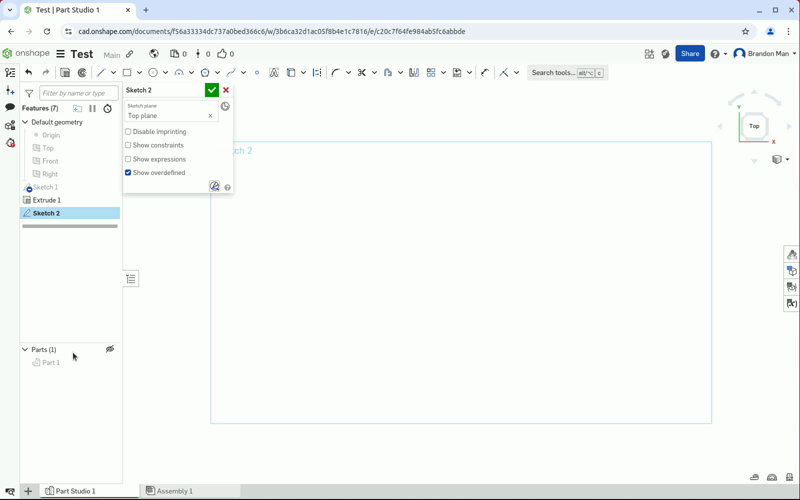
key(c)
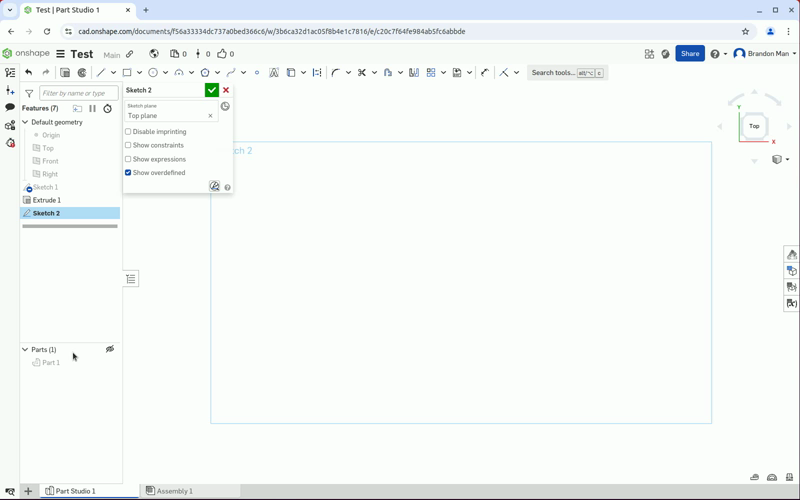
key_down(shift)
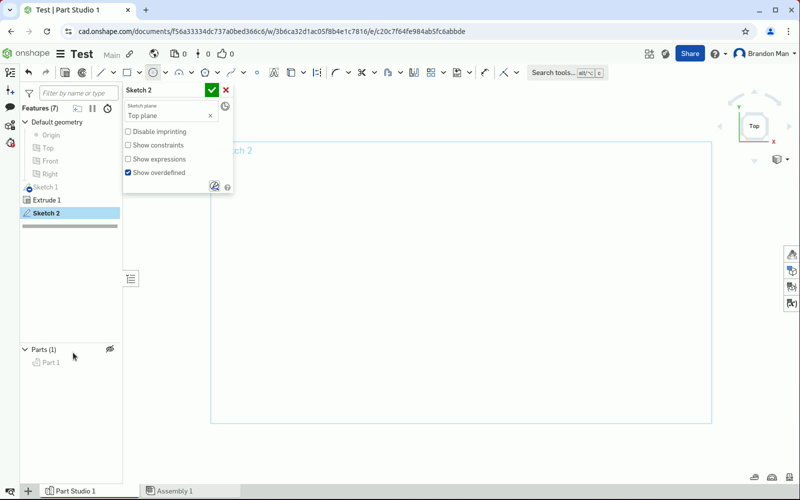
mouse_move(461, 282)
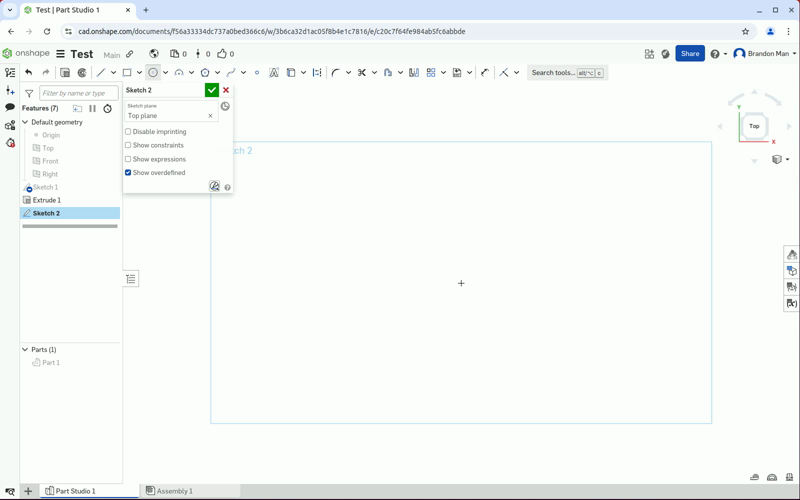
click(461, 282)
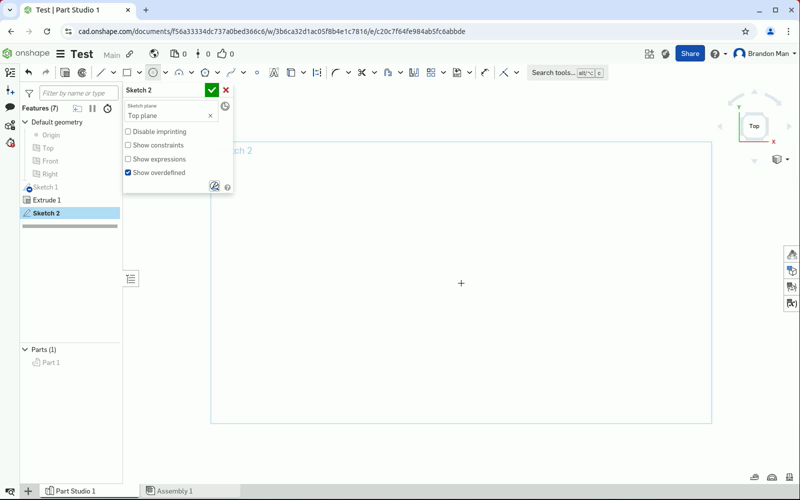
key_up(shift)
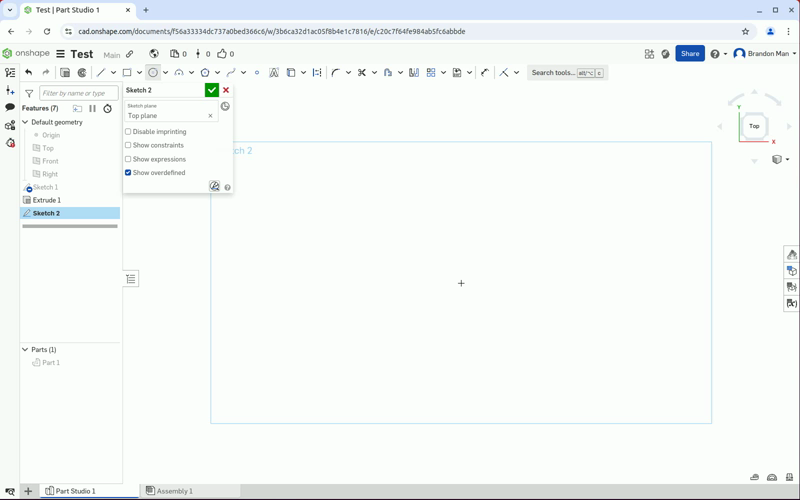
mouse_move(547, 282)
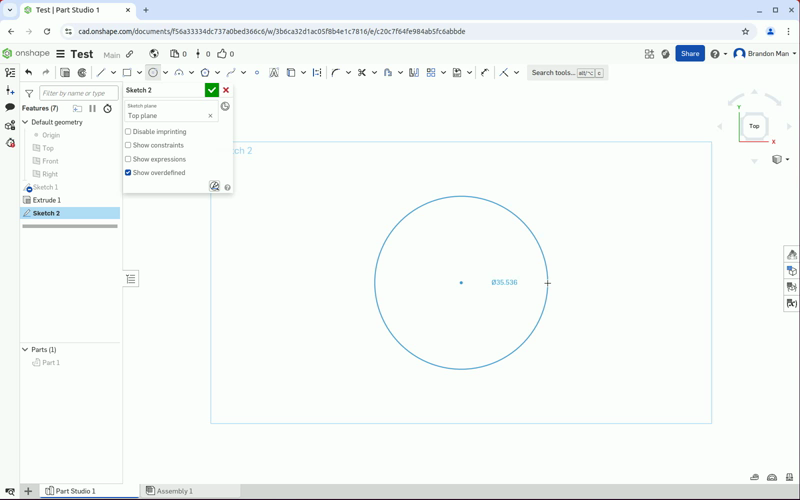
click(547, 282)
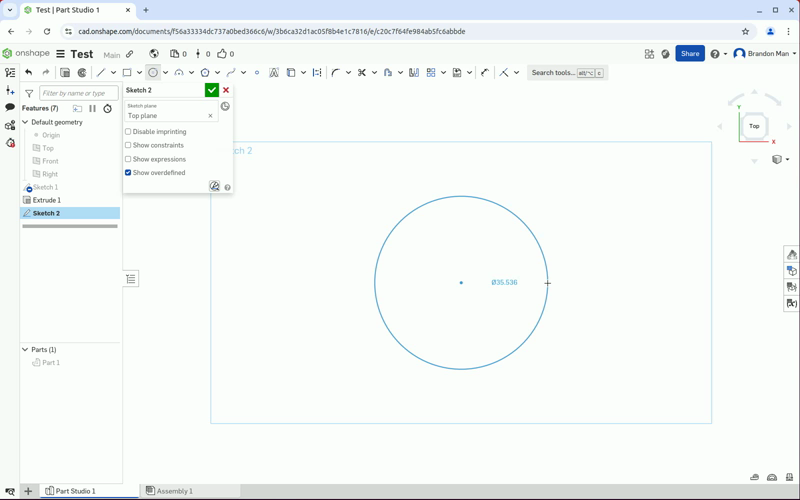
key(esc)
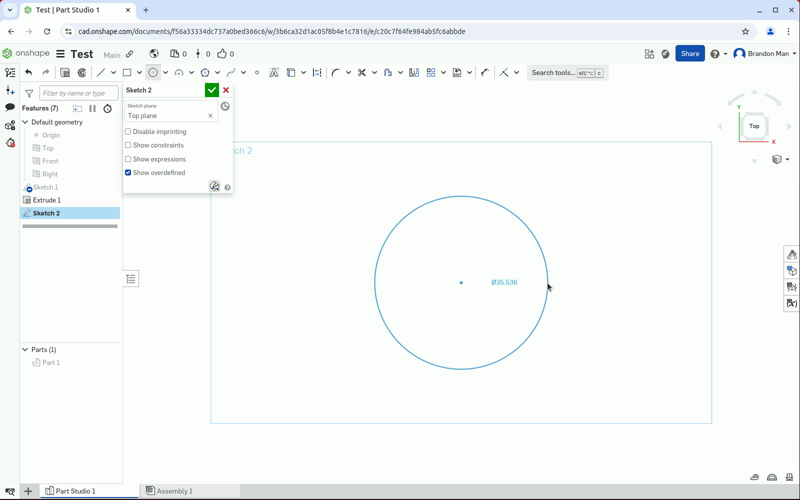
mouse_move(490, 258)
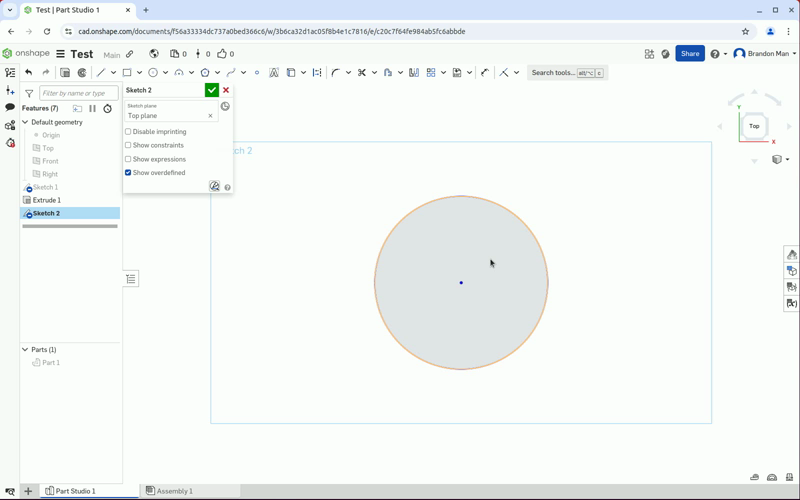
click(490, 258)
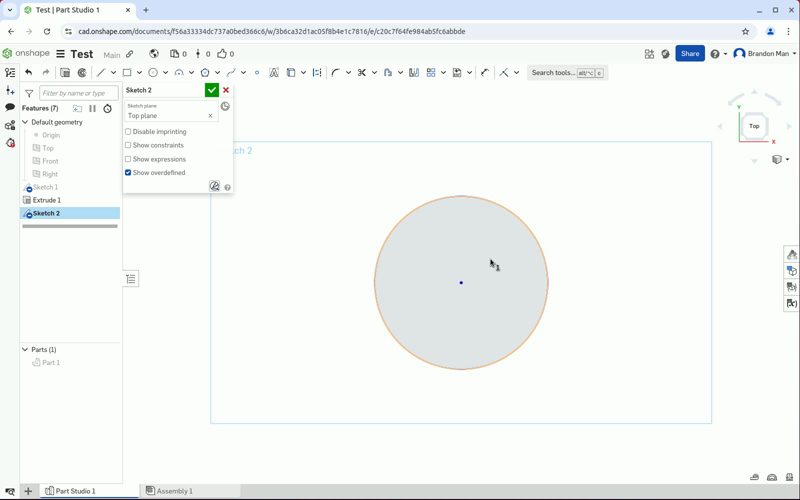
mouse_move(73, 352)
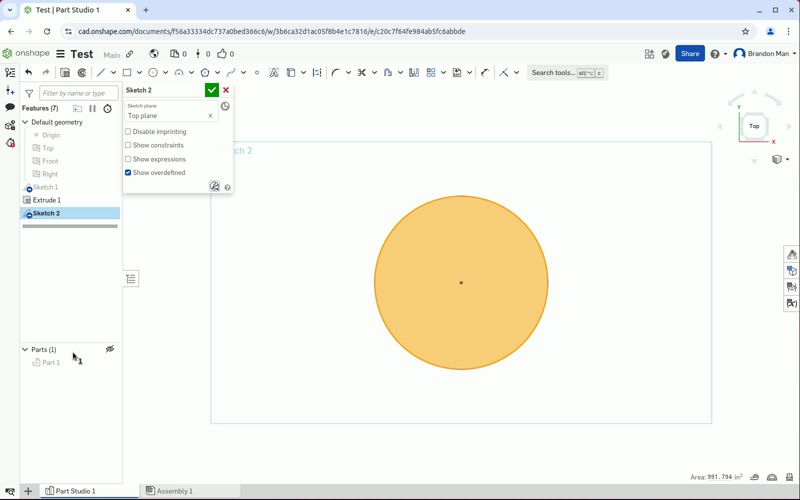
key(shift+y)
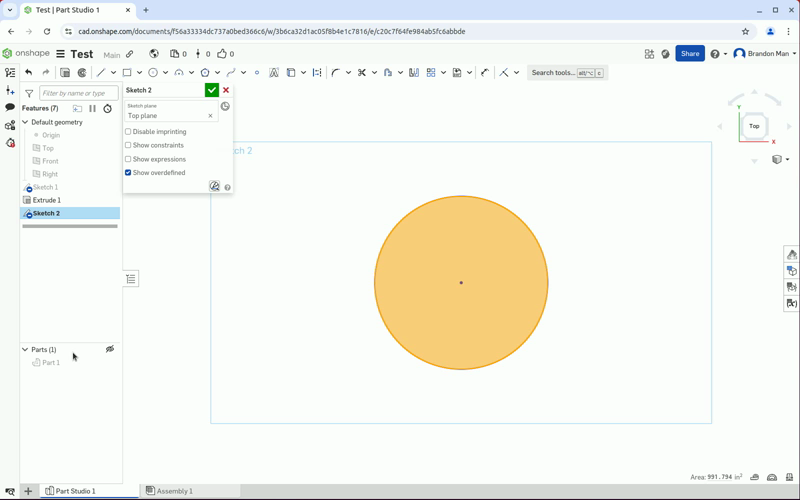
key(shift+e)
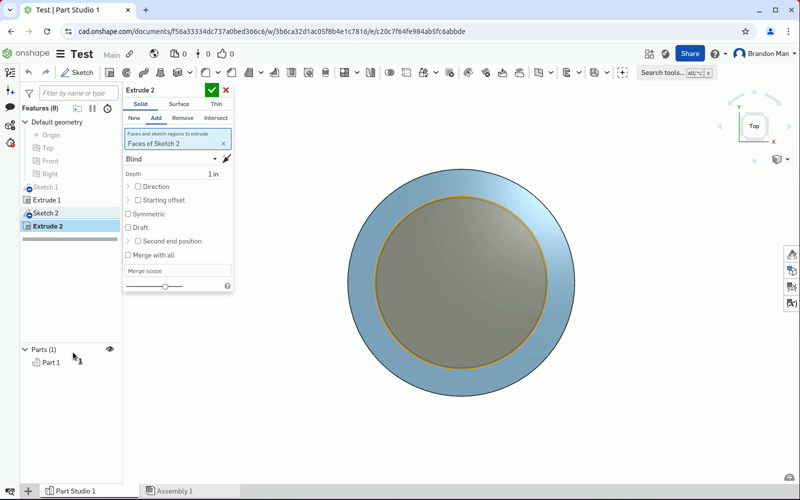
mouse_move(143, 106)
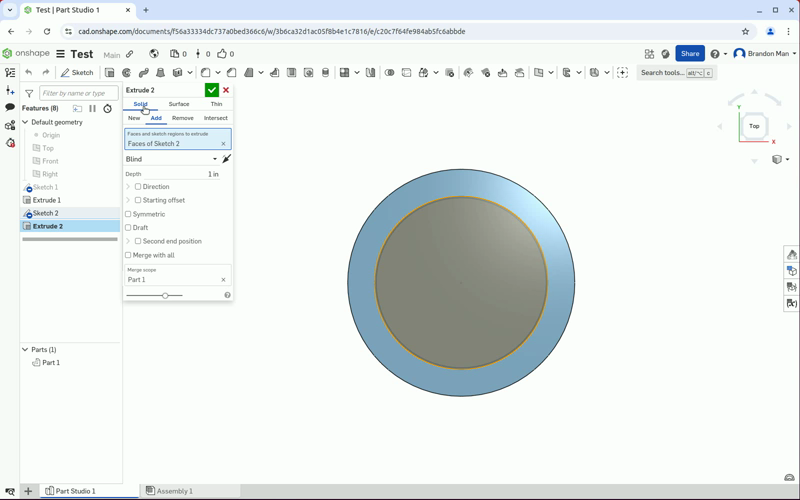
click(143, 106)
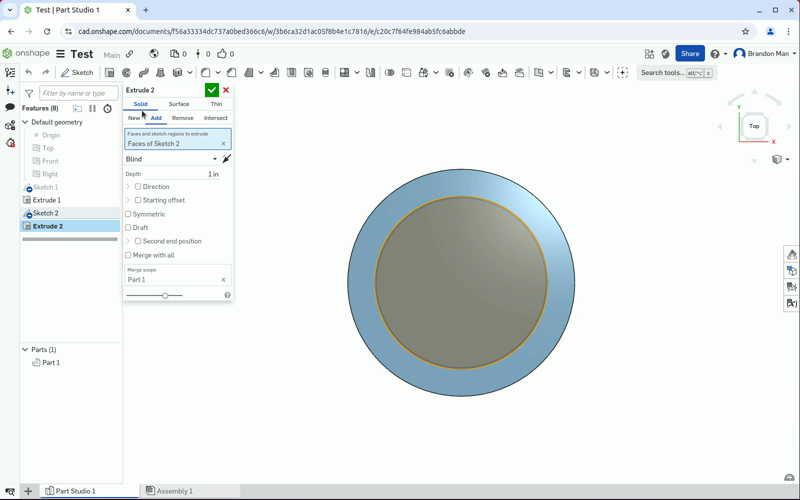
mouse_move(137, 120)
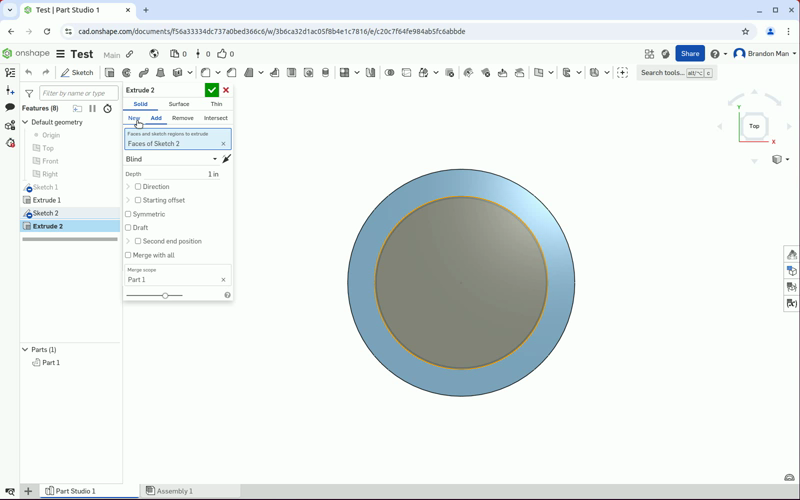
click(137, 120)
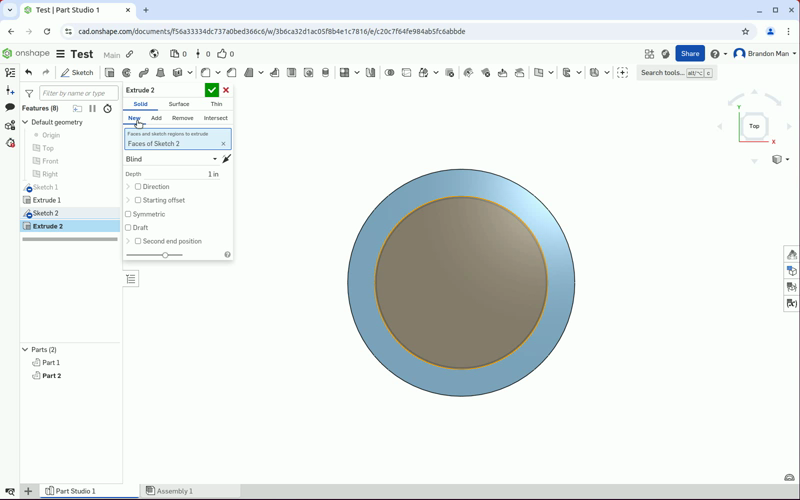
key(tab, 4)
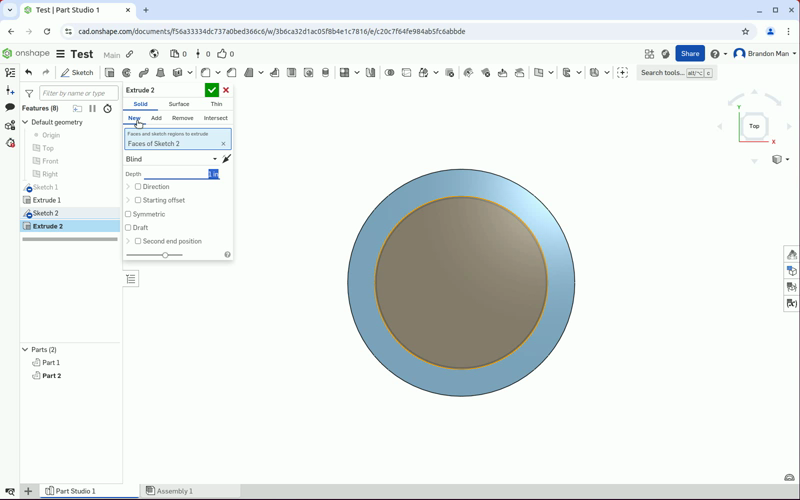
text(-15.405)
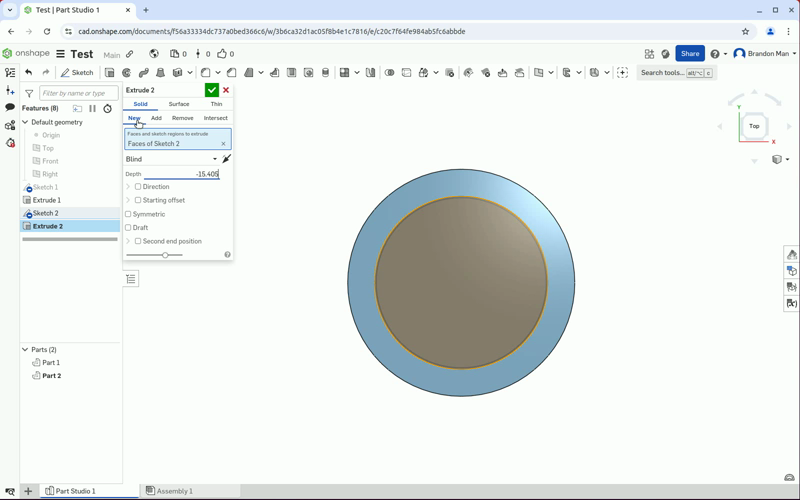
key(enter)
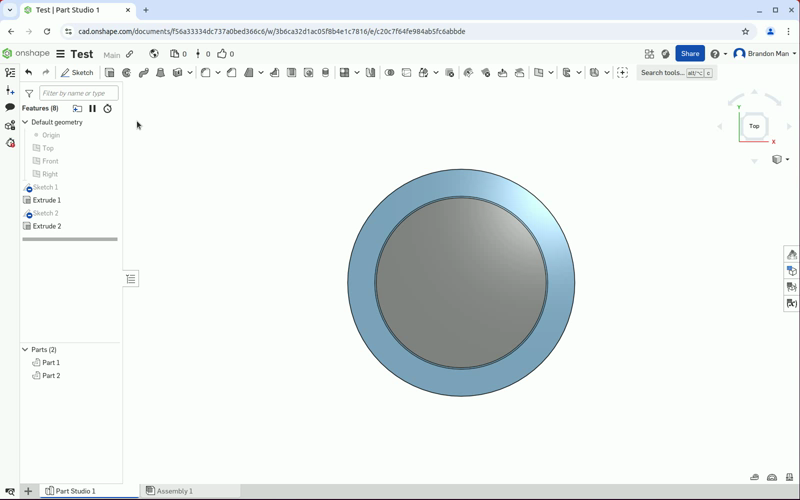
key(shift+h)
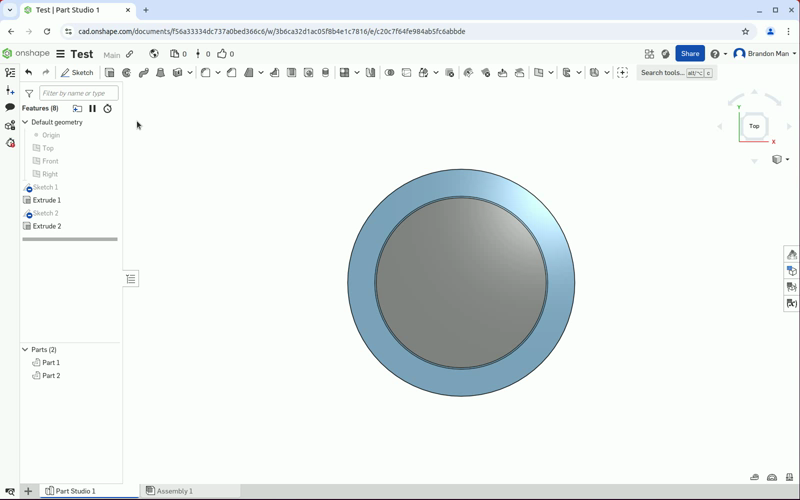
key(shift+h)
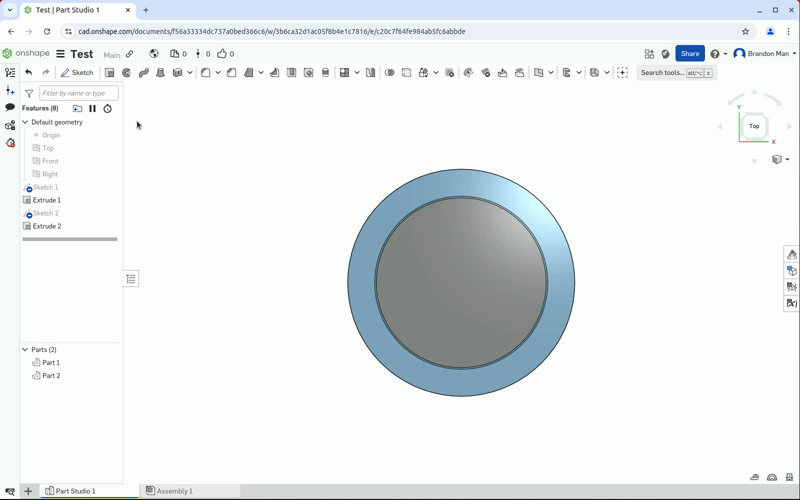
key(shift+7)
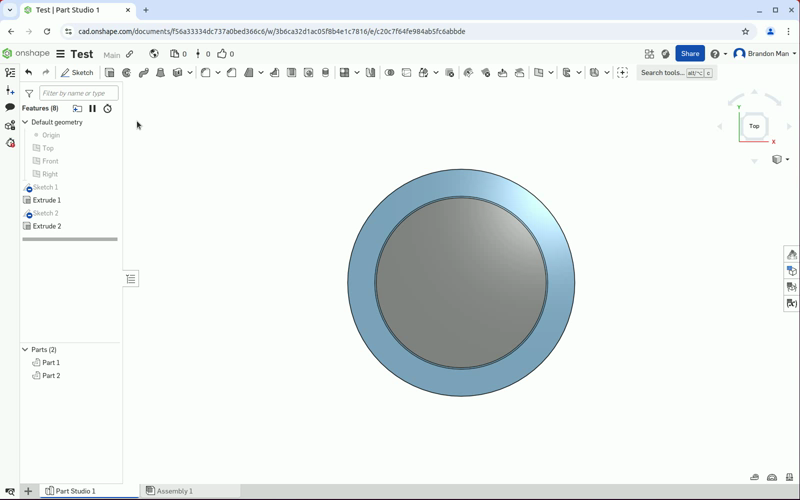
key(up, 3)
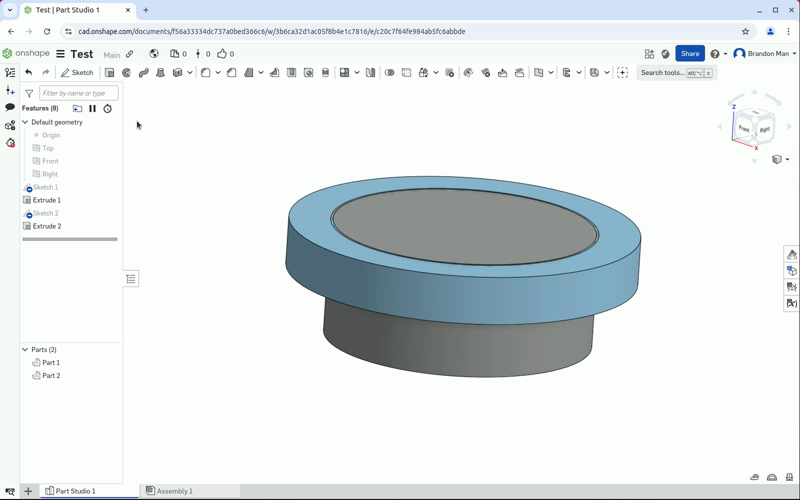
key(left, 3)
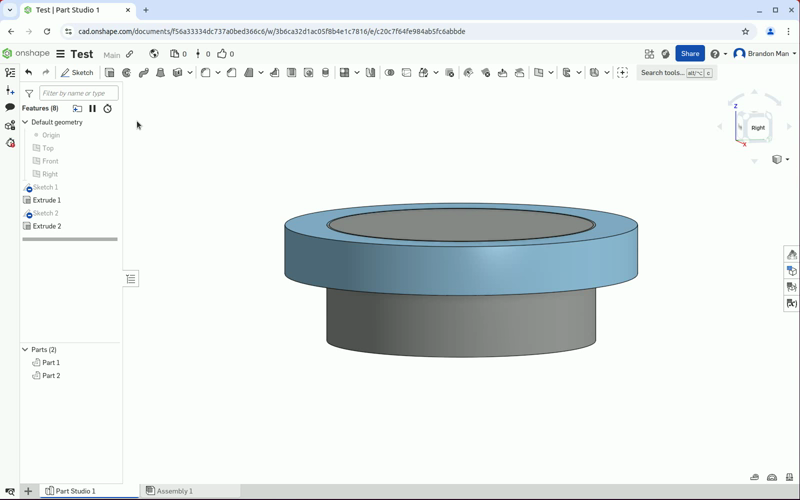
key(right, 3)
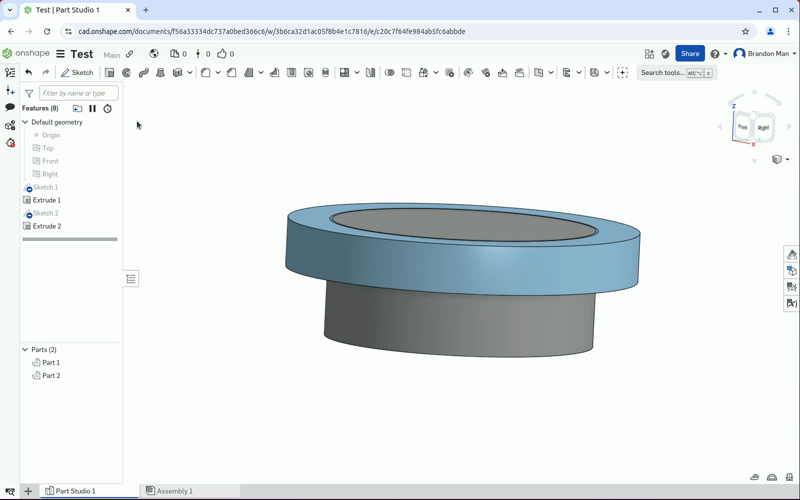
key(down, 3)
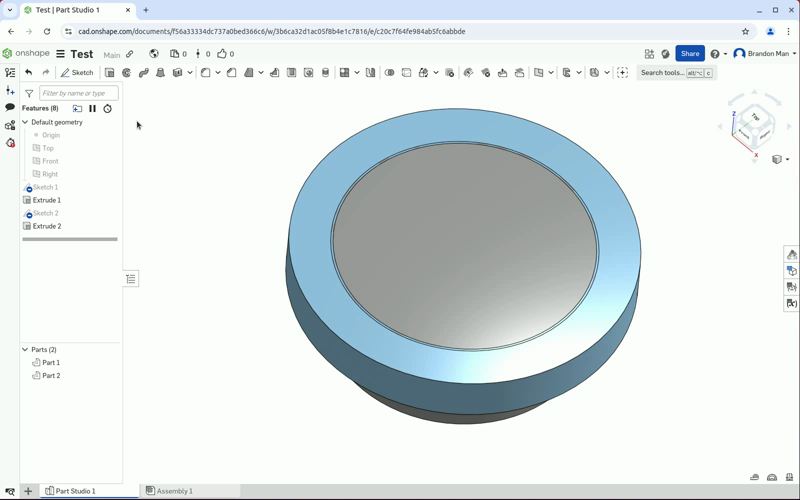
mouse_move(73, 189)
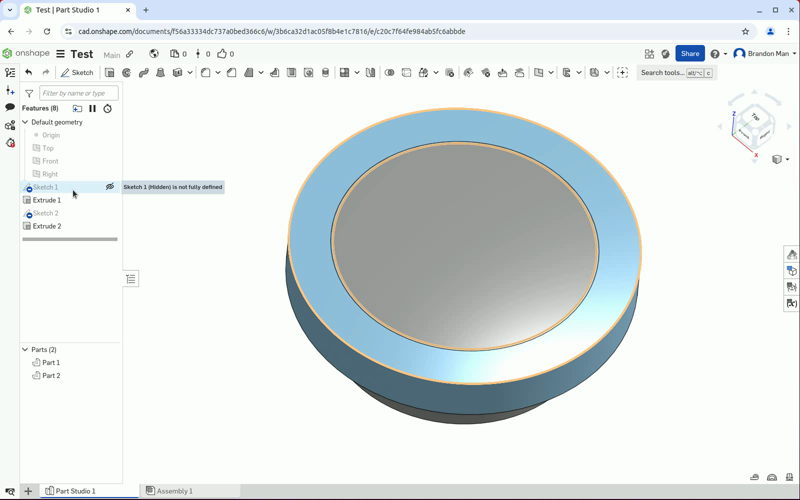
click(73, 189)